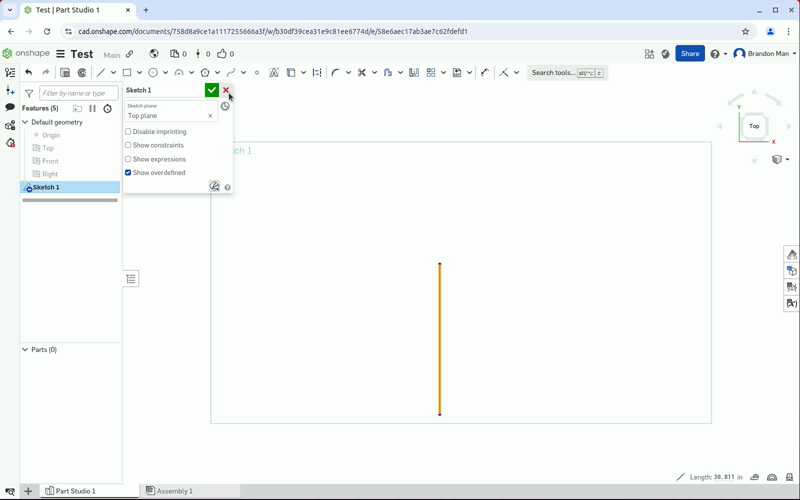
key(shift+h)
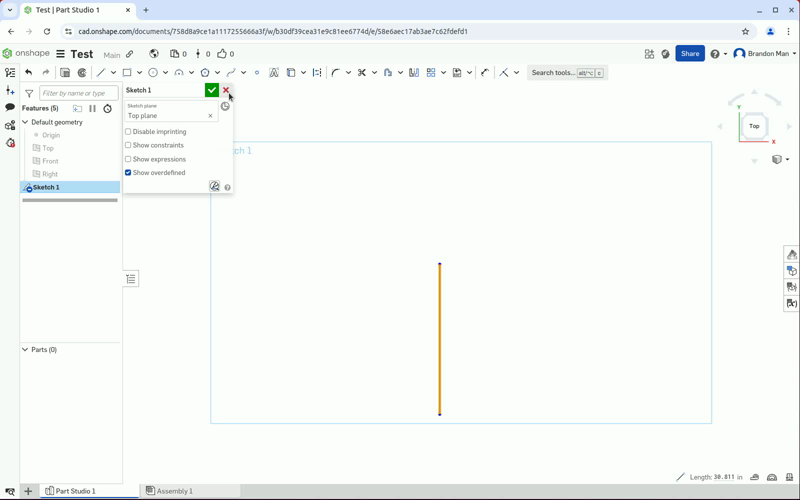
key(shift+s)
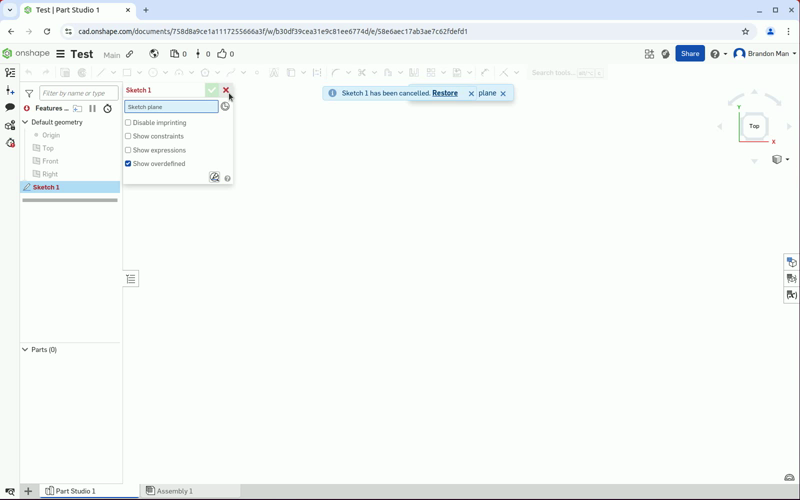
mouse_move(73, 150)
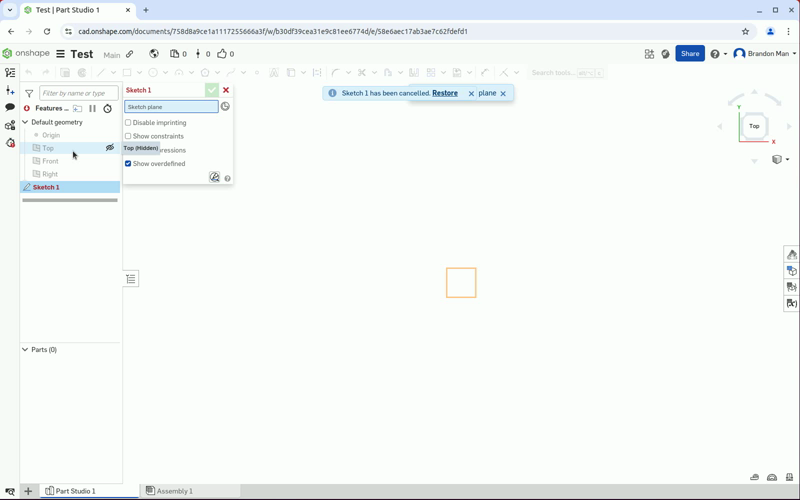
click(73, 150)
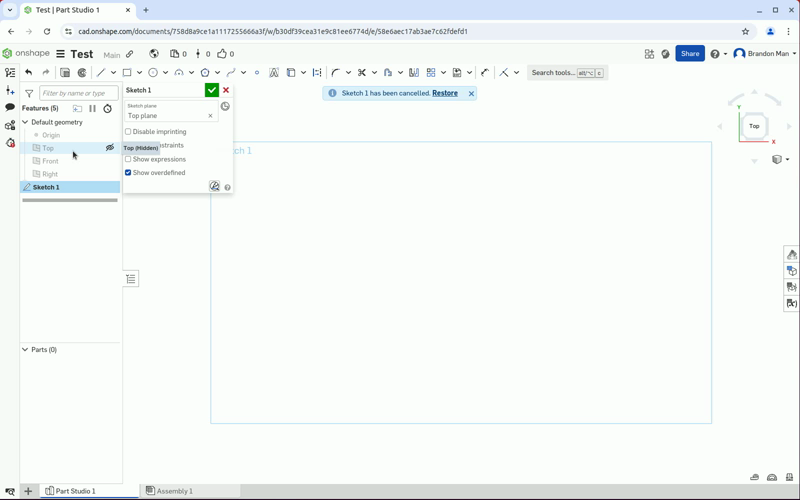
mouse_move(73, 352)
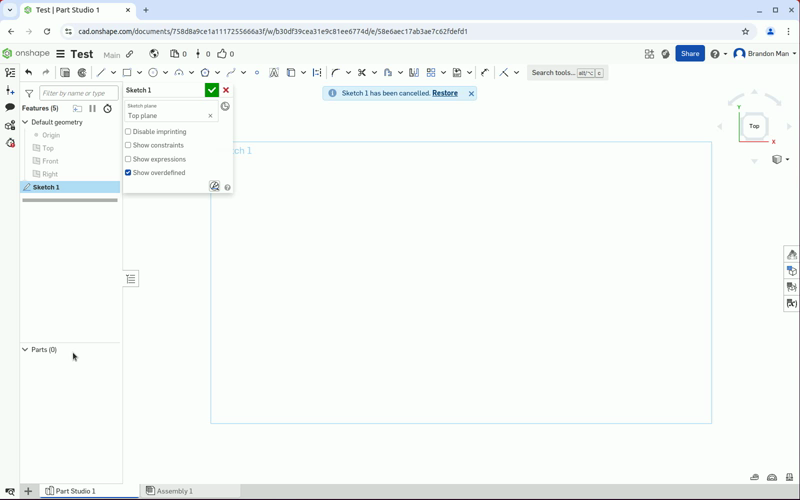
key(y)
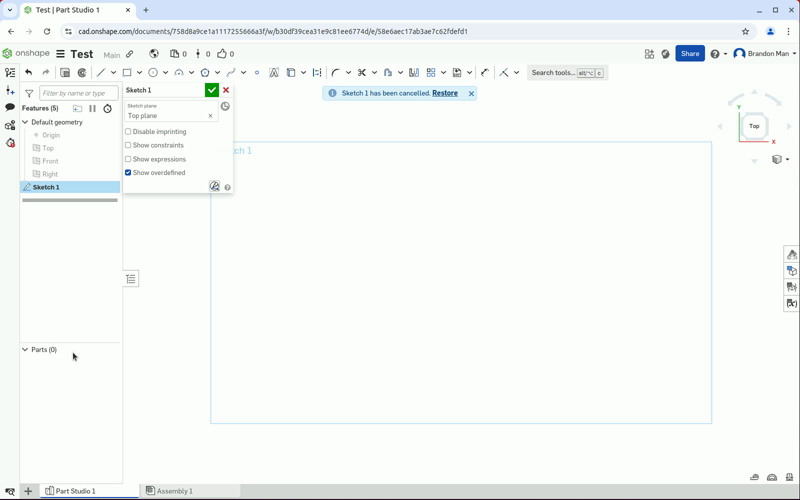
key(c)
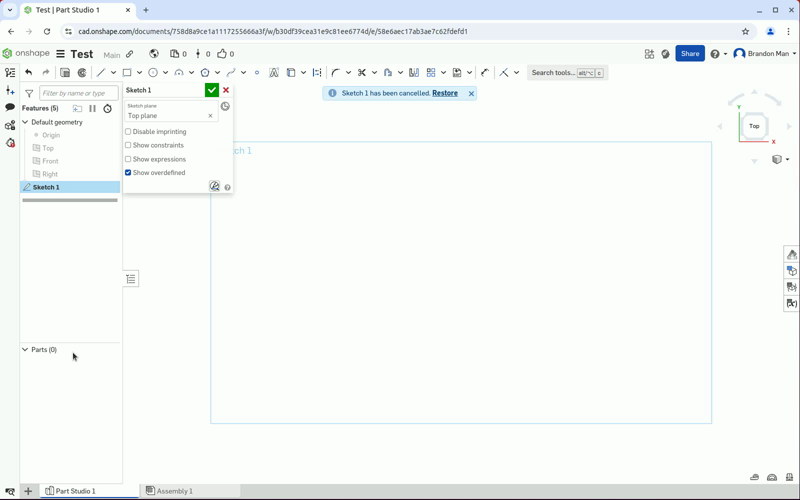
key_down(shift)
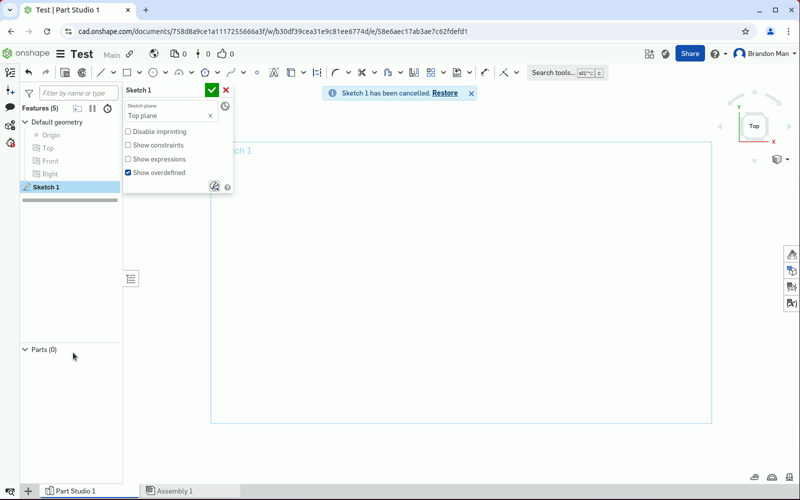
mouse_move(461, 282)
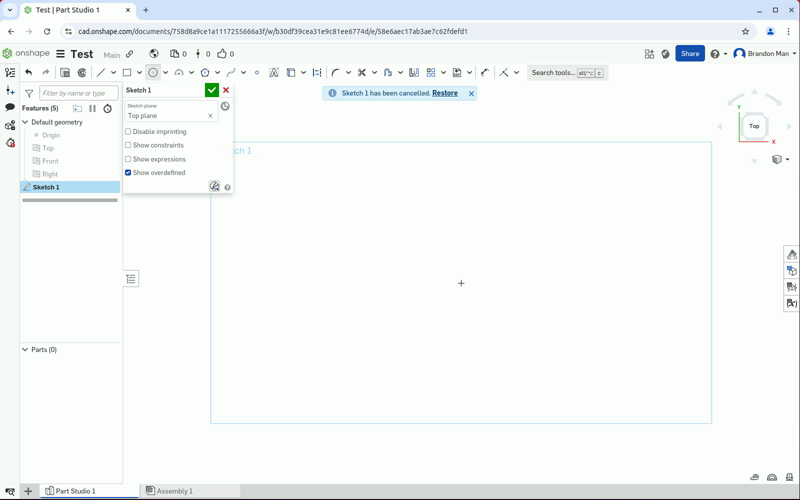
click(461, 282)
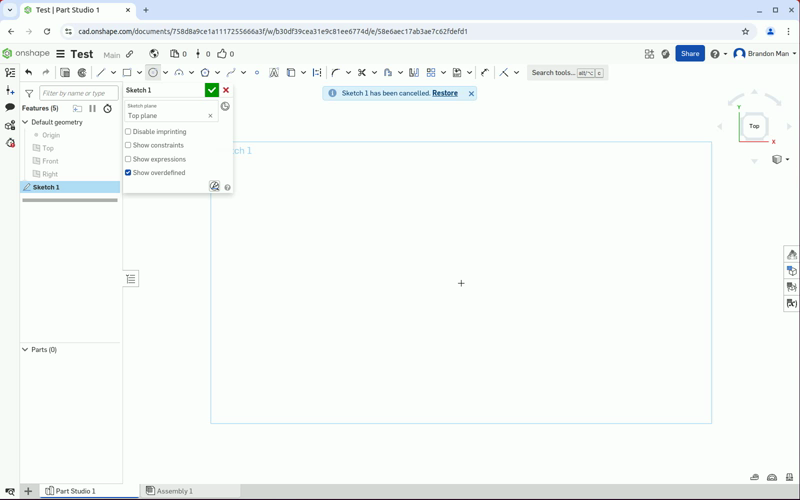
key_up(shift)
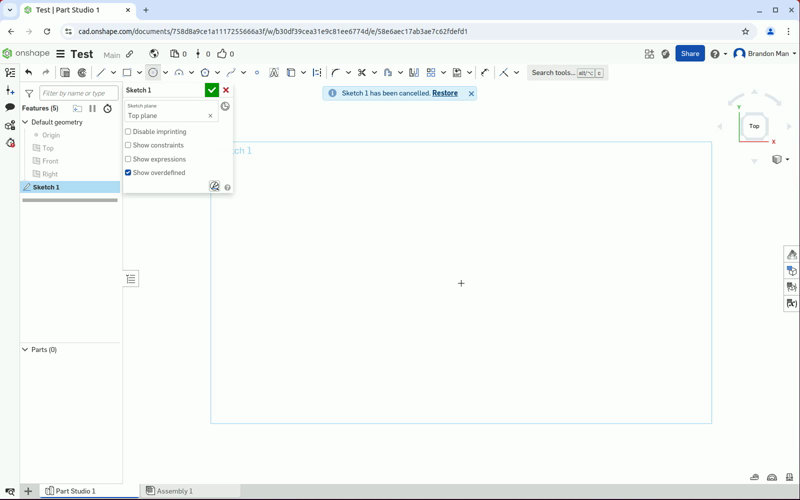
mouse_move(574, 282)
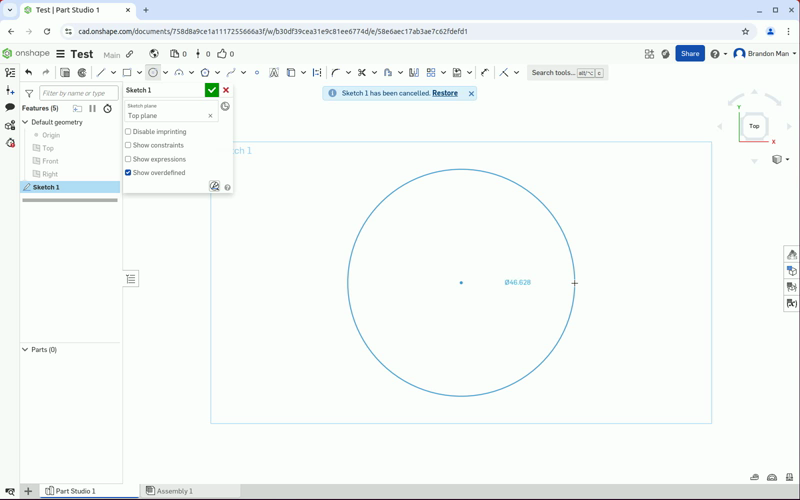
click(574, 282)
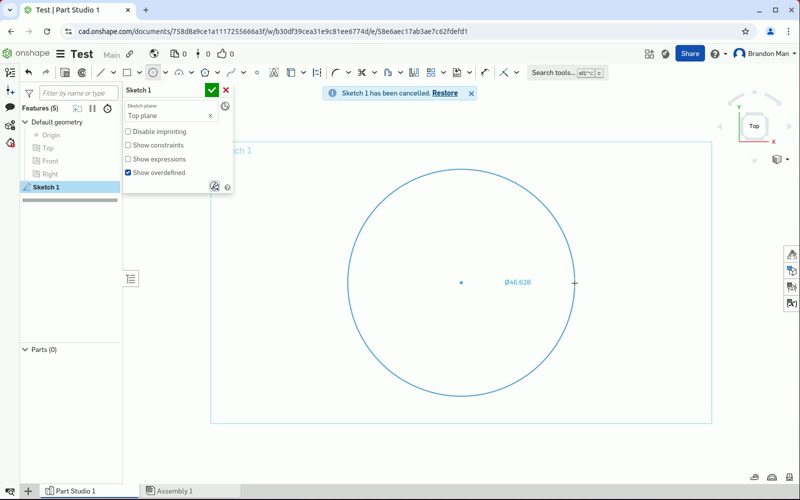
key(esc)
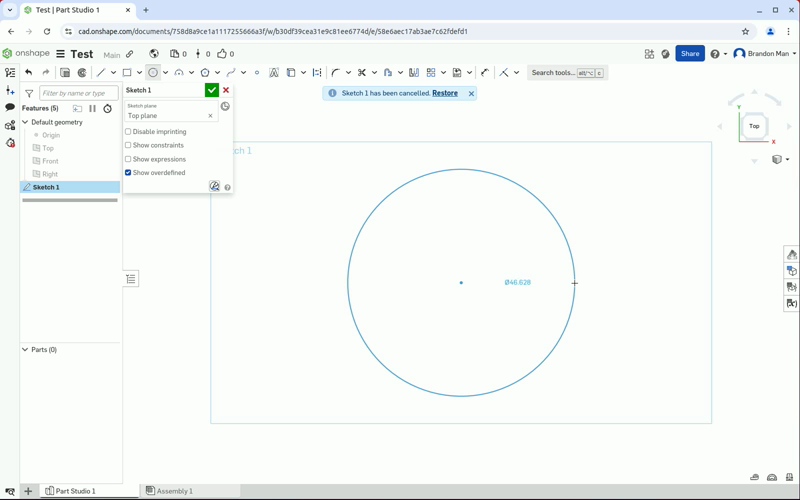
key(c)
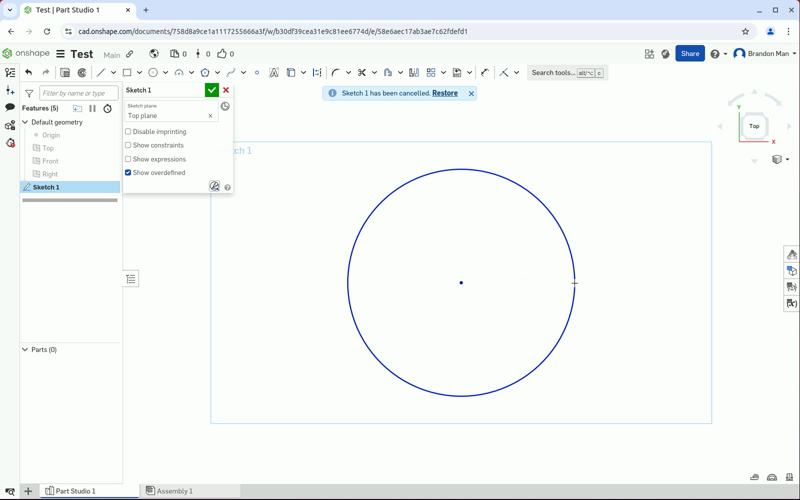
key_down(shift)
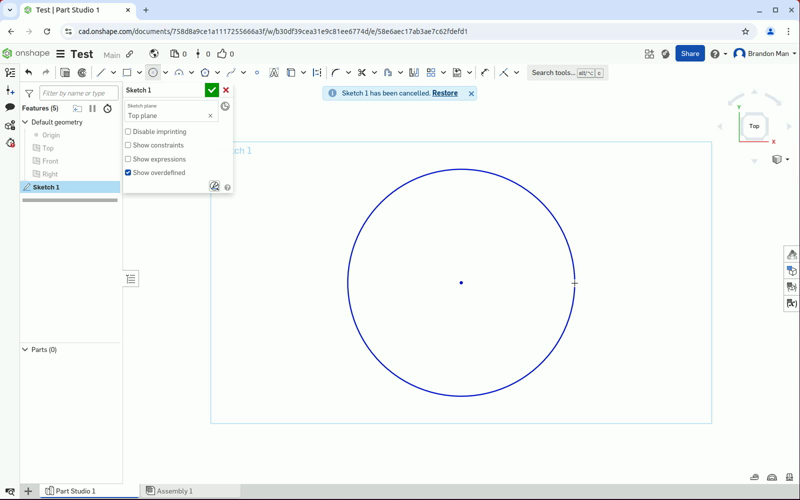
mouse_move(461, 282)
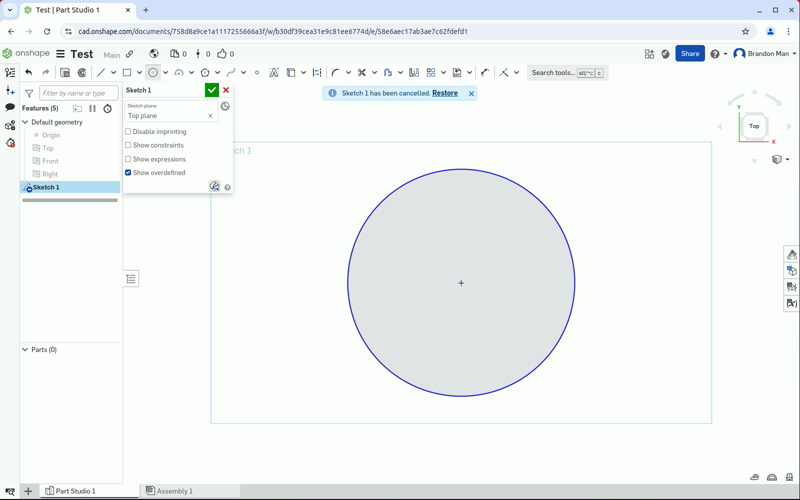
click(461, 282)
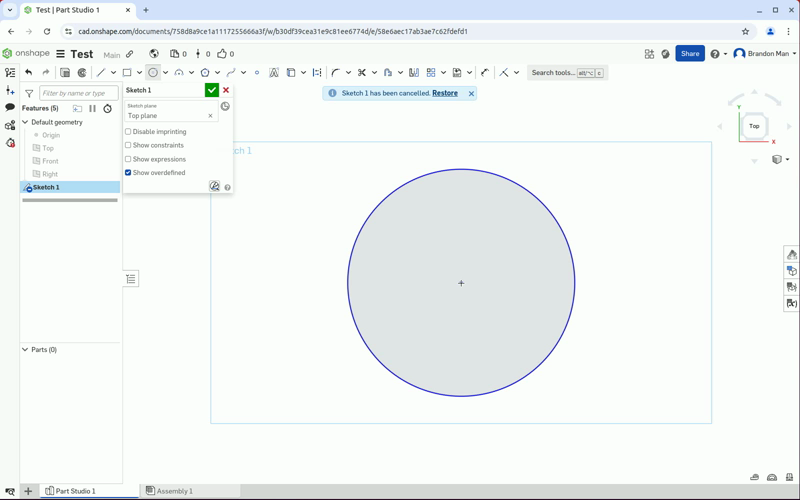
key_up(shift)
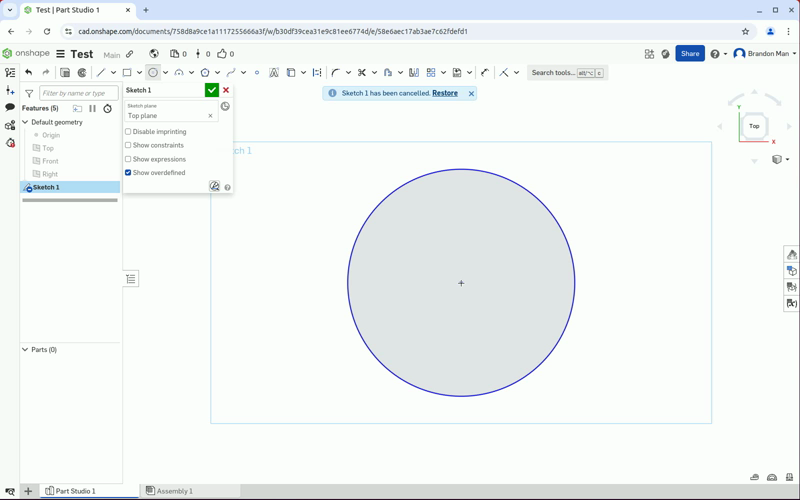
mouse_move(560, 282)
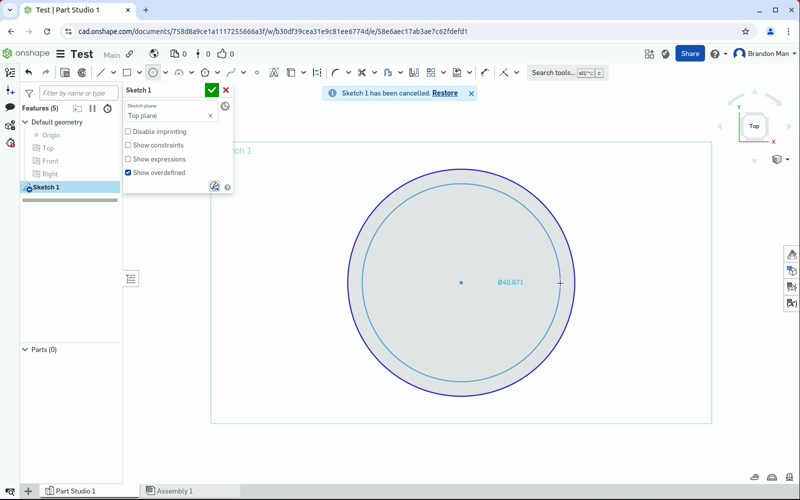
click(560, 282)
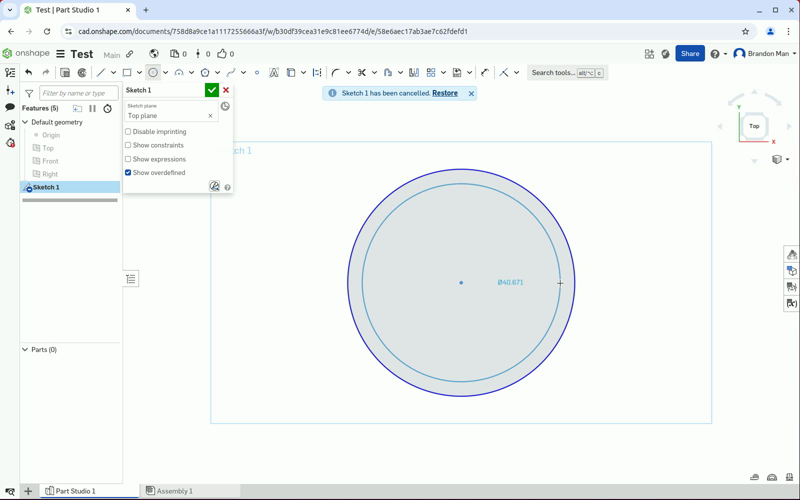
key(esc)
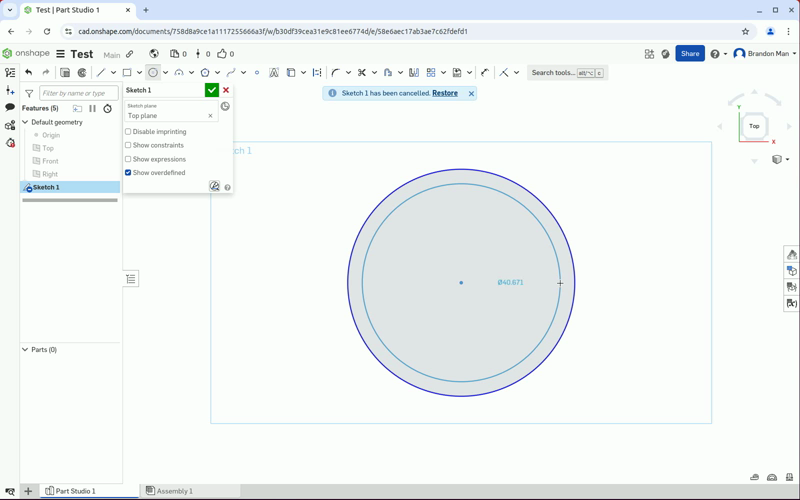
mouse_move(355, 284)
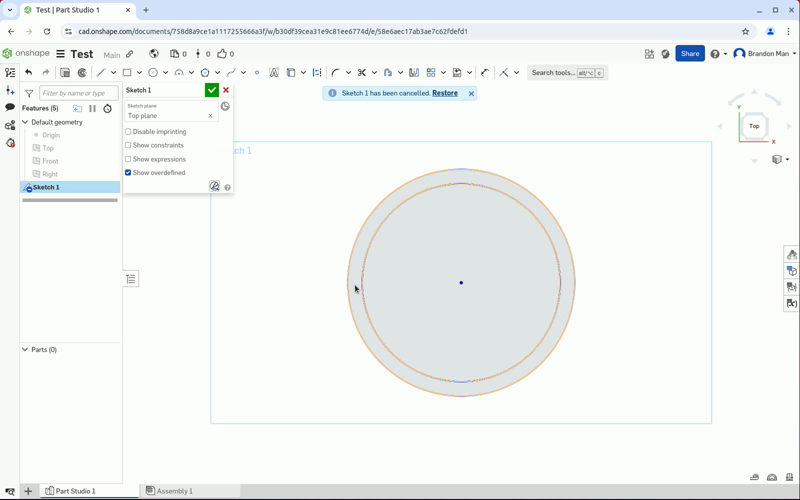
click(355, 284)
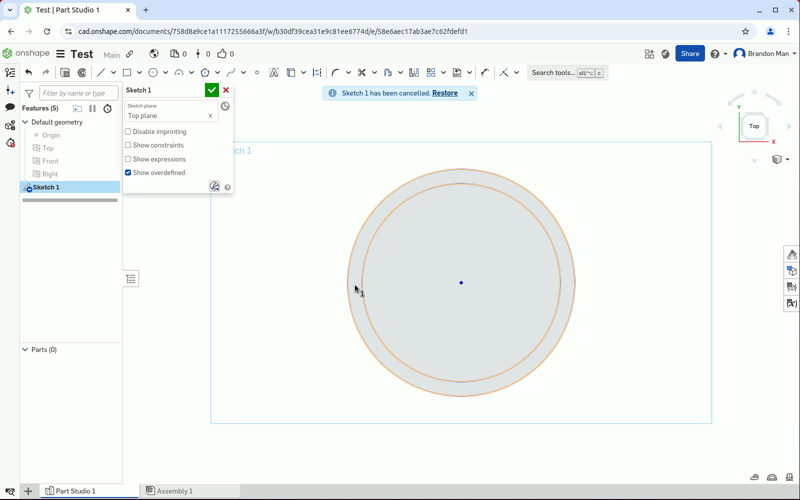
mouse_move(73, 352)
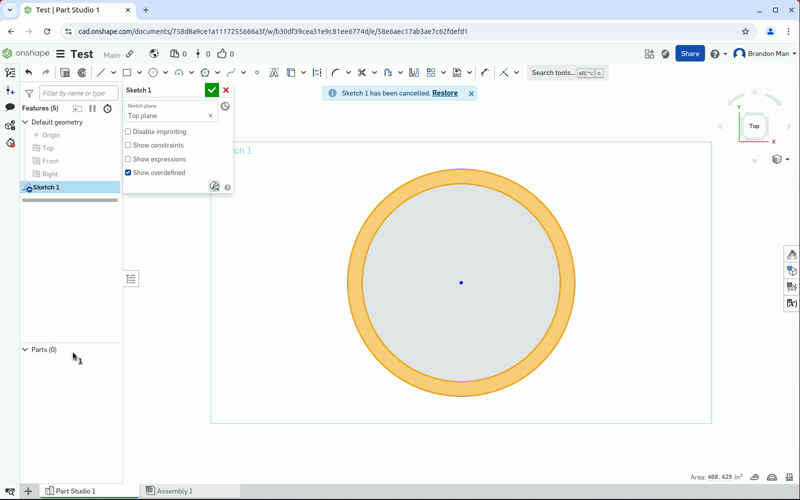
key(shift+y)
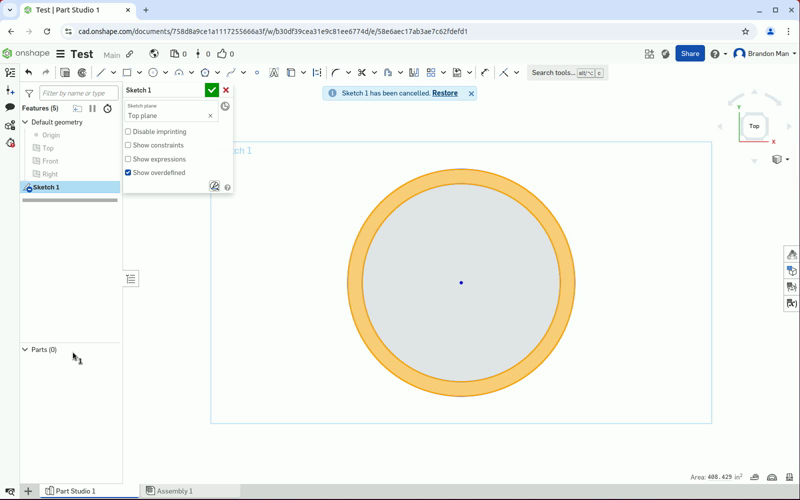
key(shift+e)
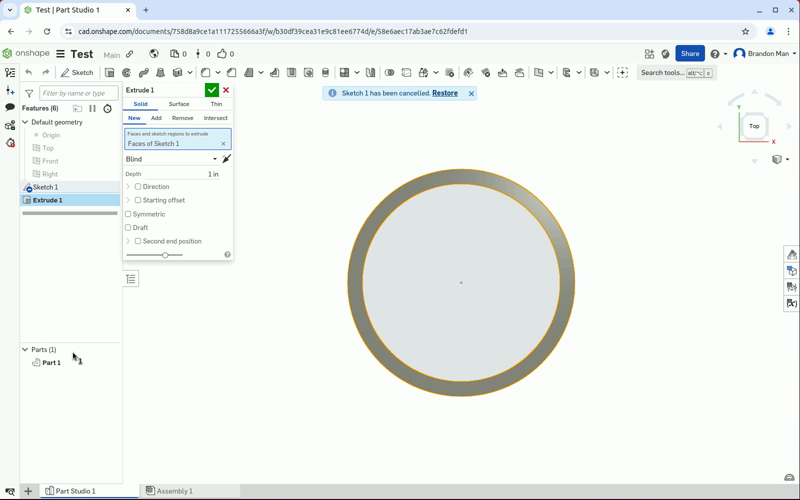
mouse_move(143, 106)
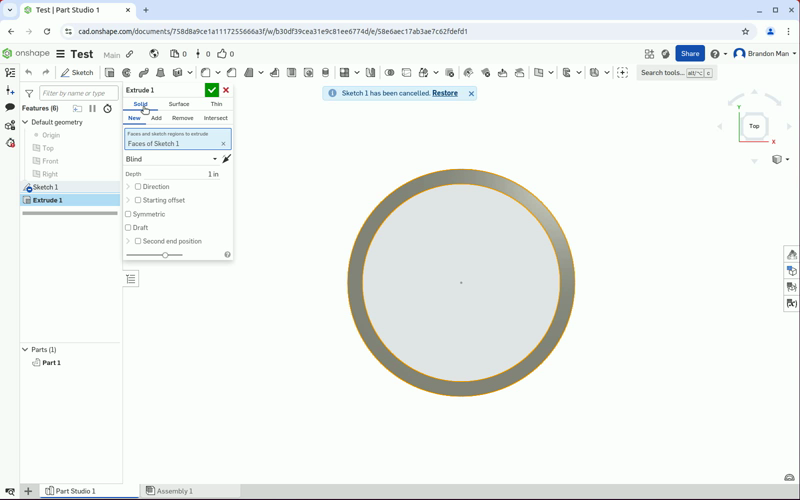
click(143, 106)
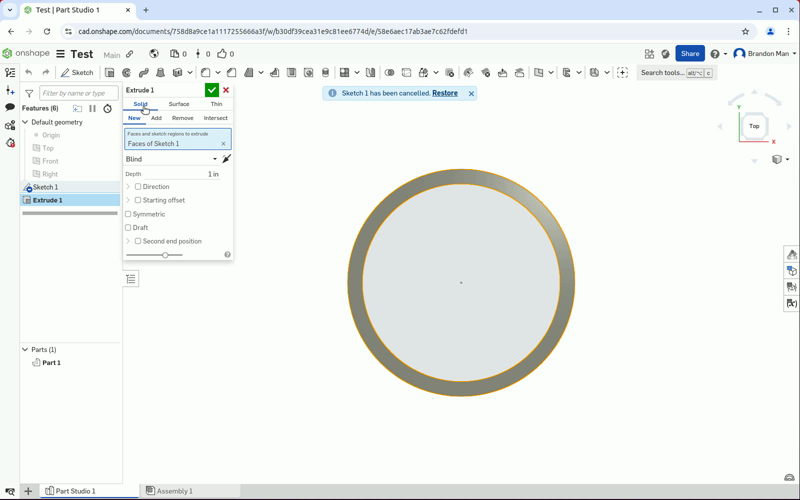
mouse_move(137, 120)
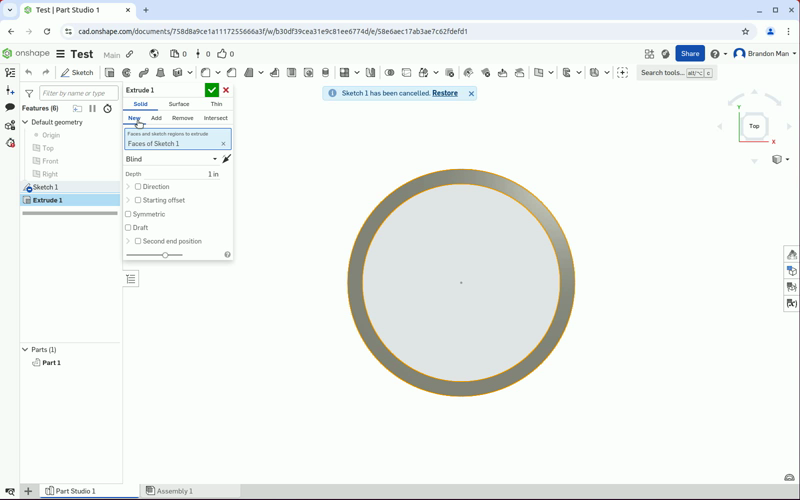
click(137, 120)
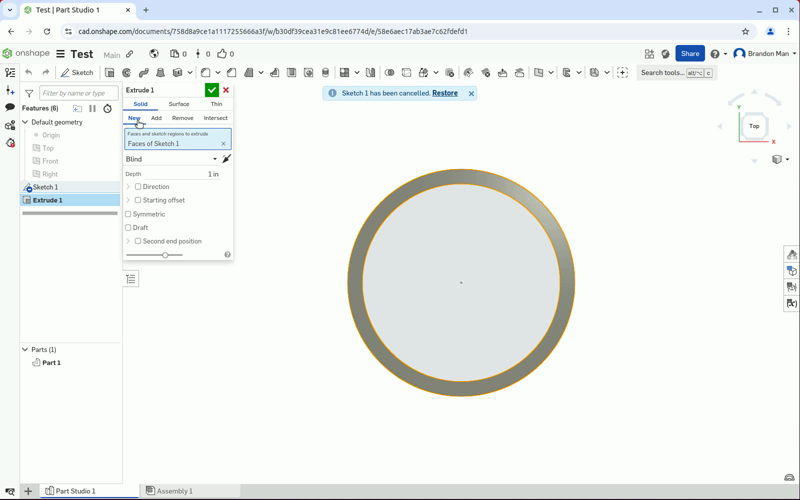
key(tab, 4)
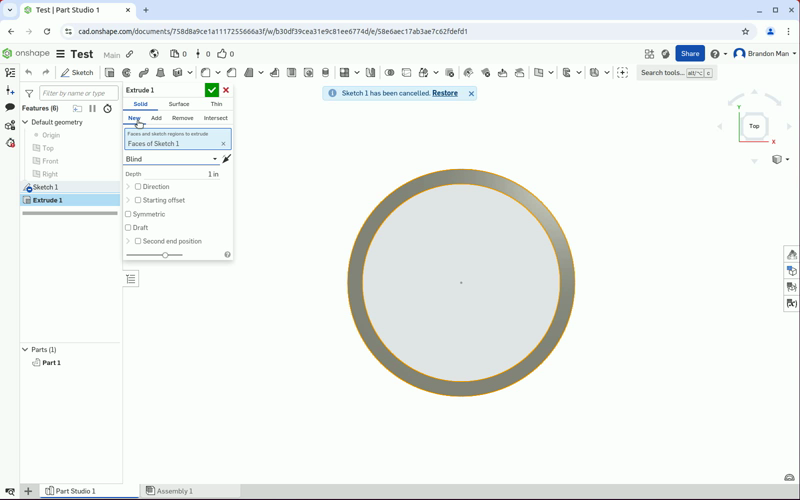
text(3.37)
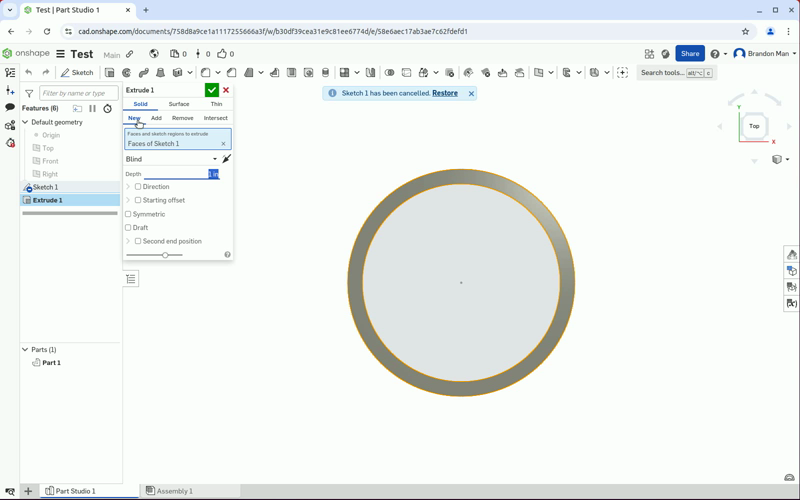
key(enter)
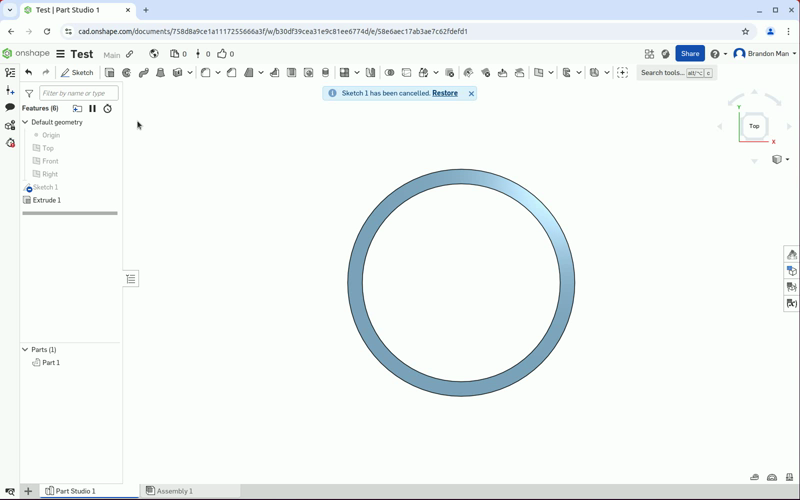
key(shift+h)
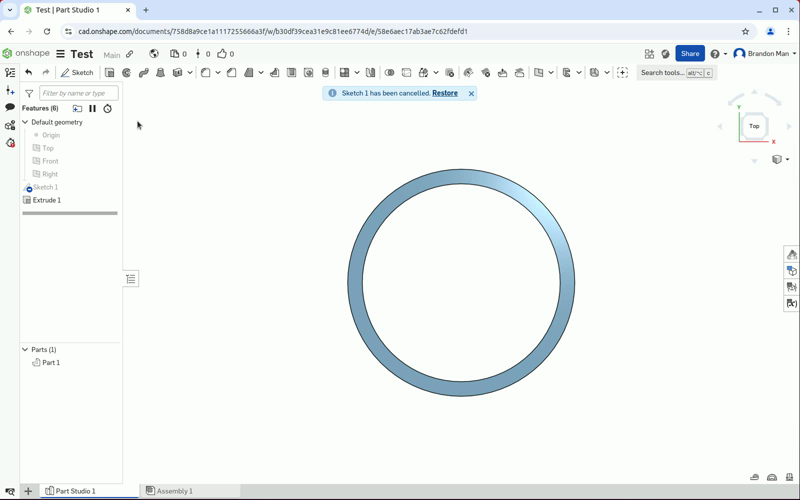
key(shift+h)
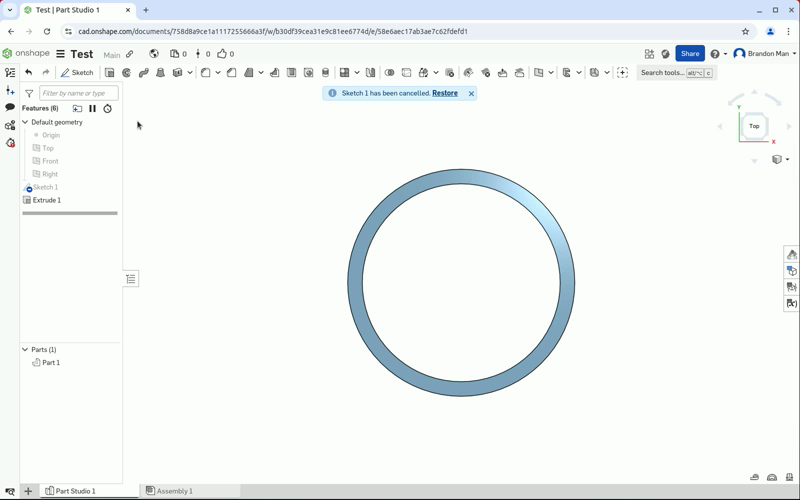
mouse_move(73, 189)
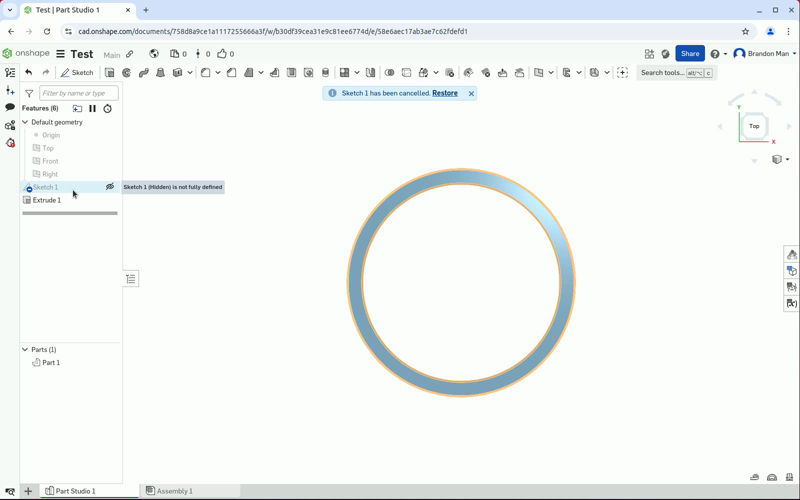
click(73, 189)
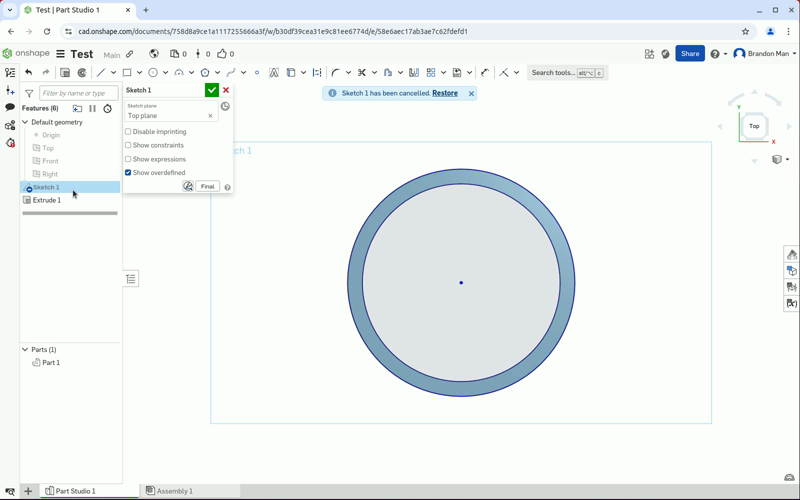
mouse_move(229, 92)
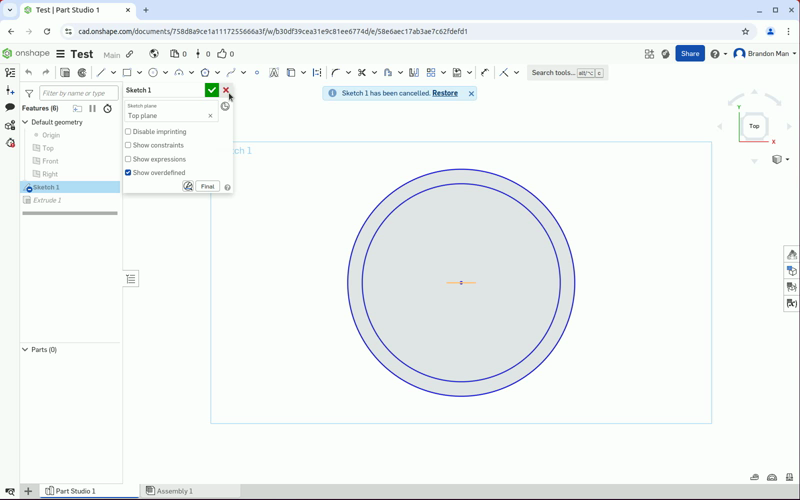
click(229, 92)
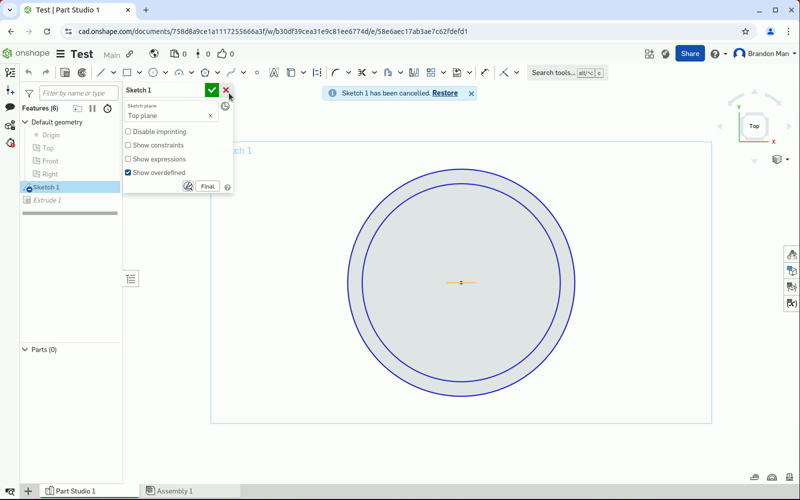
key(shift+s)
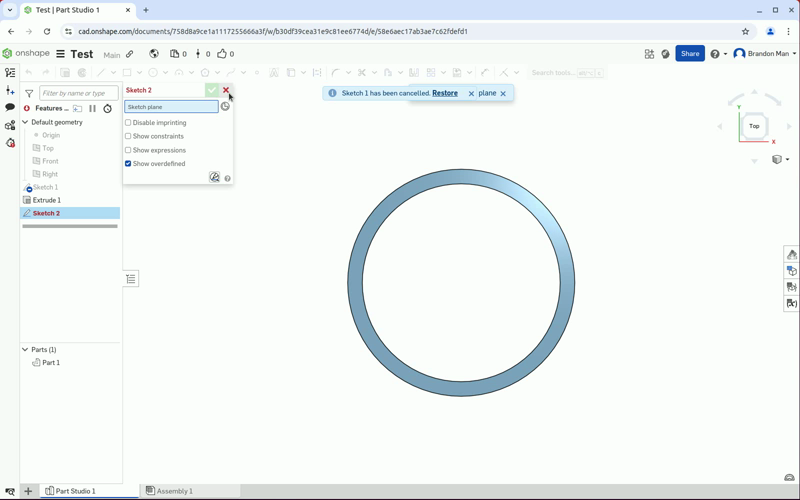
mouse_move(73, 150)
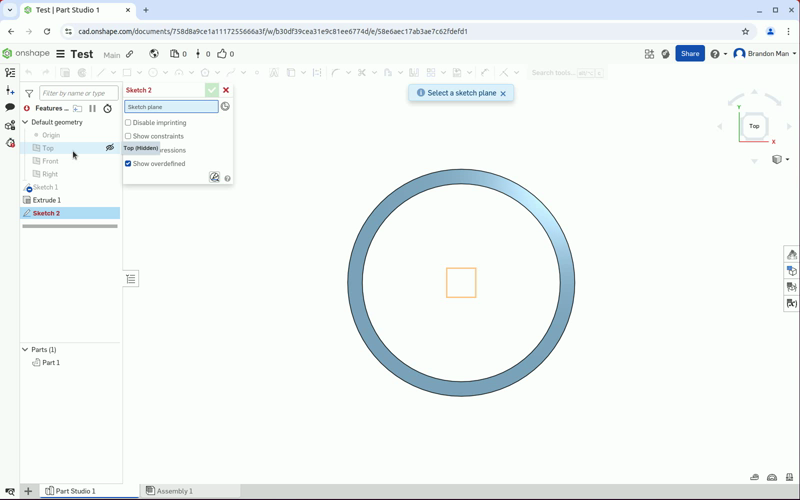
click(73, 150)
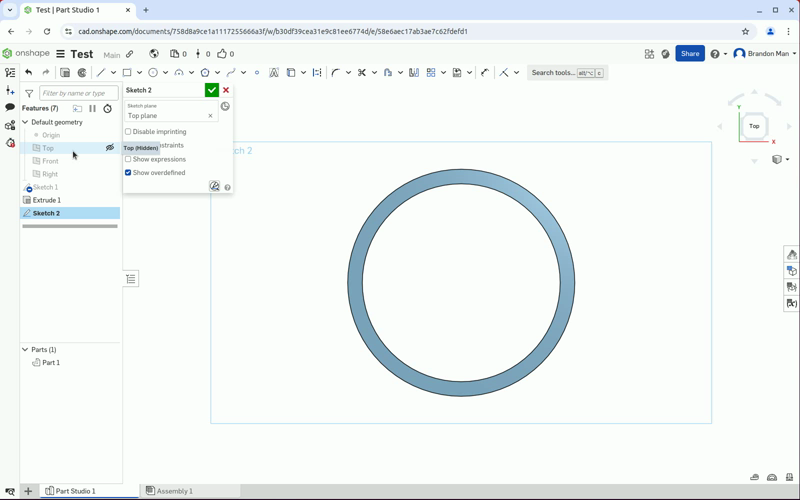
mouse_move(73, 352)
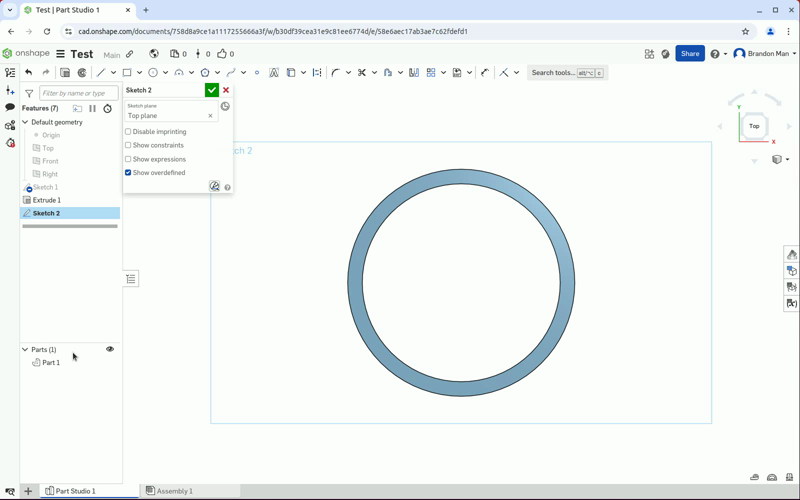
key(y)
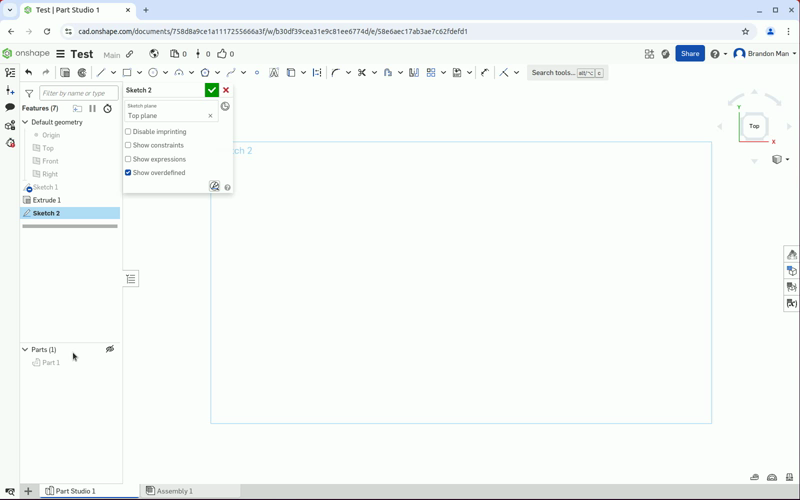
key(c)
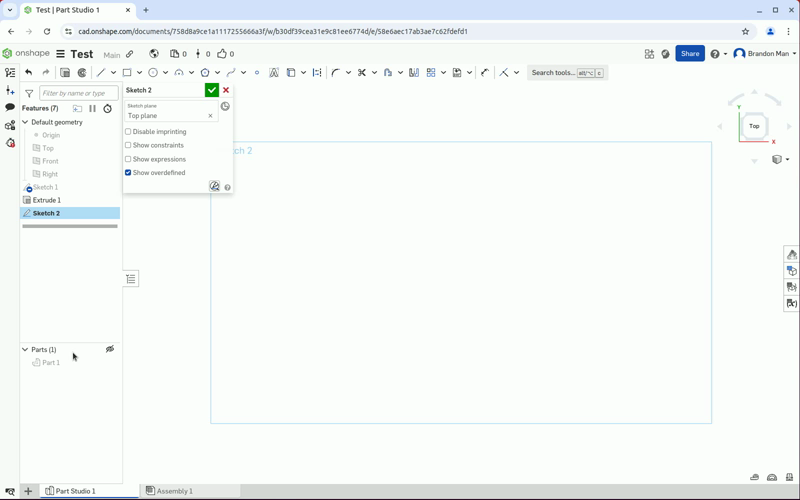
key_down(shift)
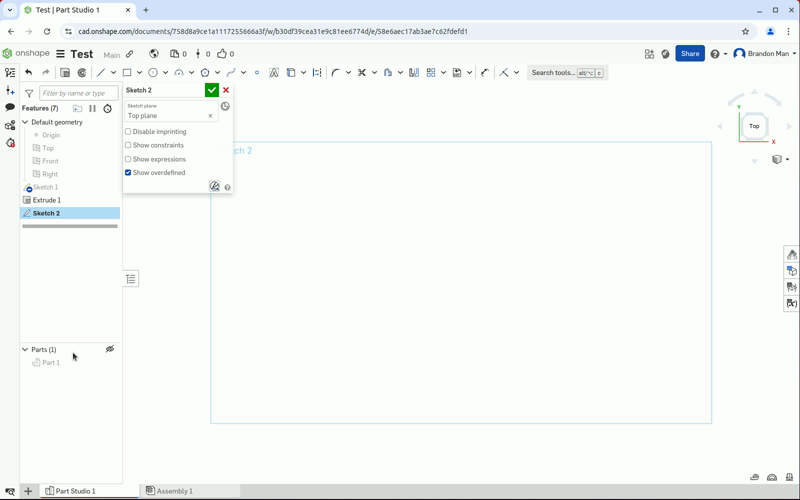
mouse_move(461, 282)
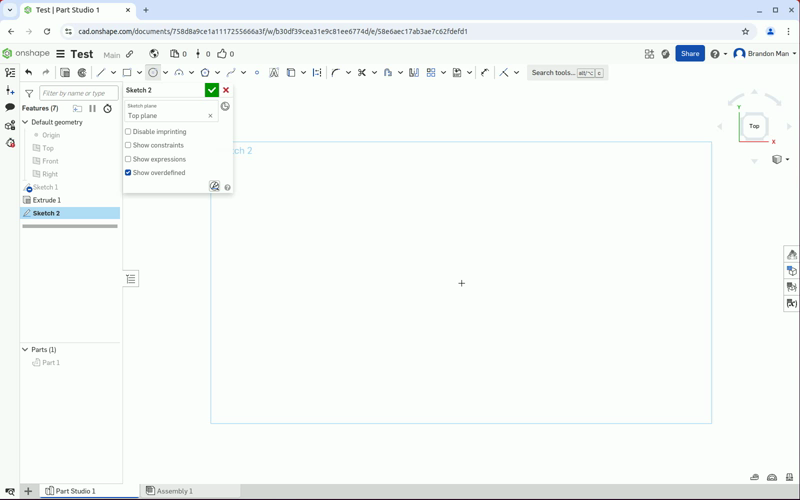
click(461, 282)
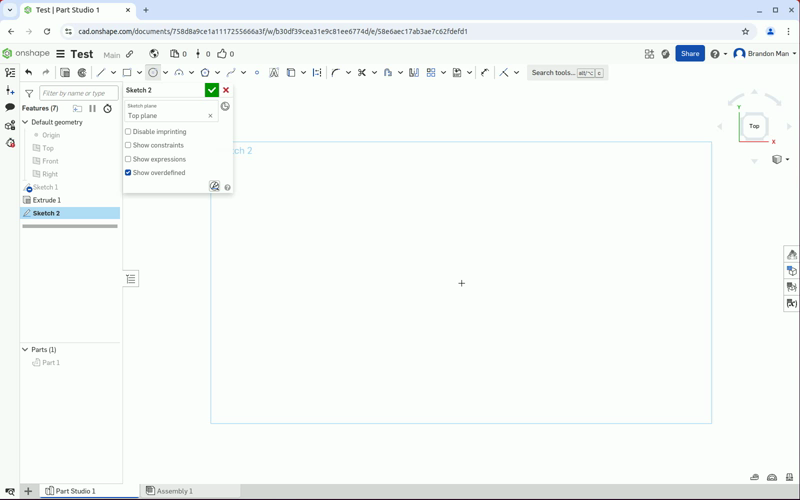
key_up(shift)
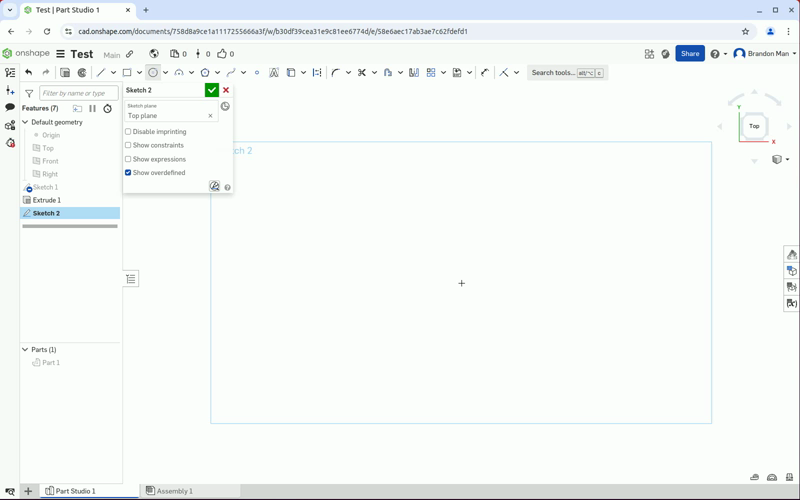
mouse_move(562, 282)
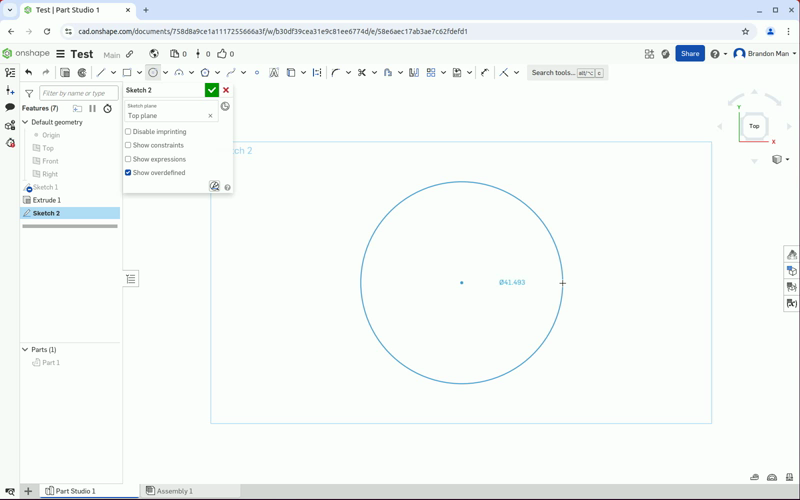
click(562, 282)
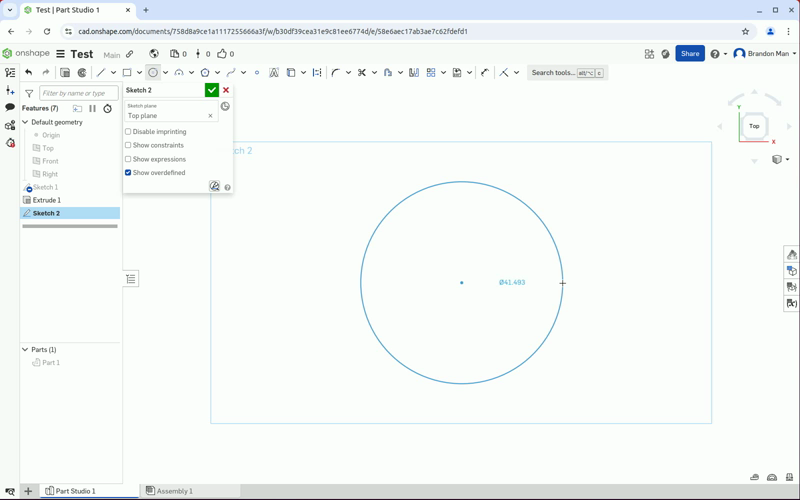
key(esc)
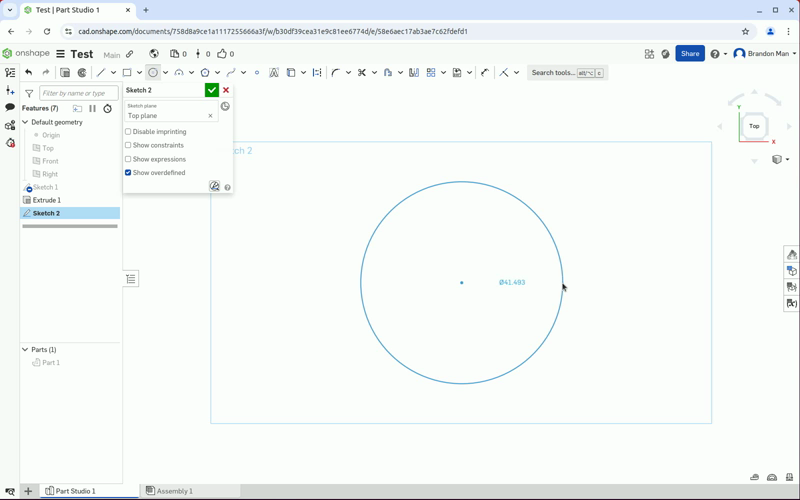
key(c)
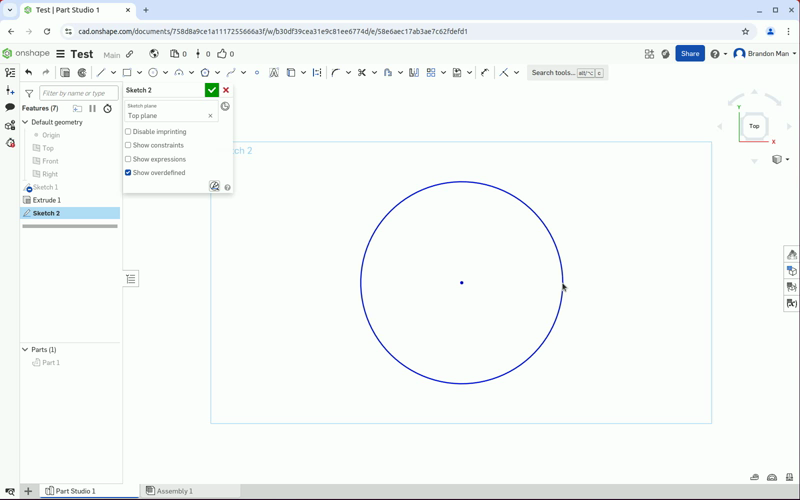
key_down(shift)
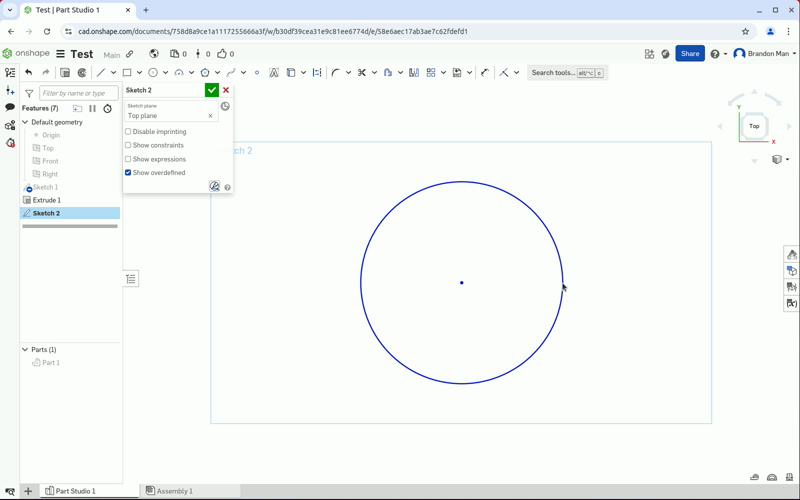
mouse_move(461, 282)
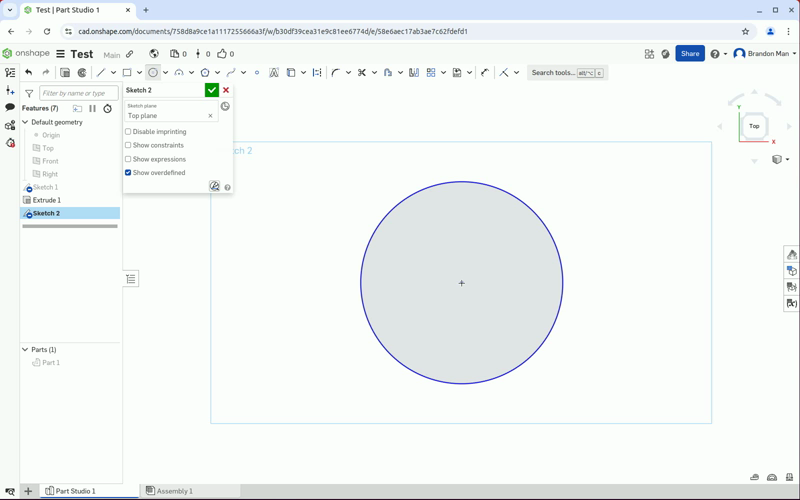
click(461, 282)
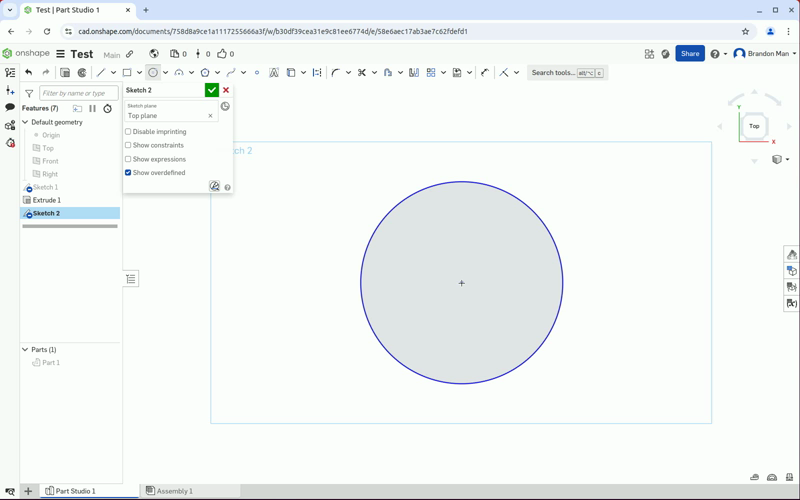
key_up(shift)
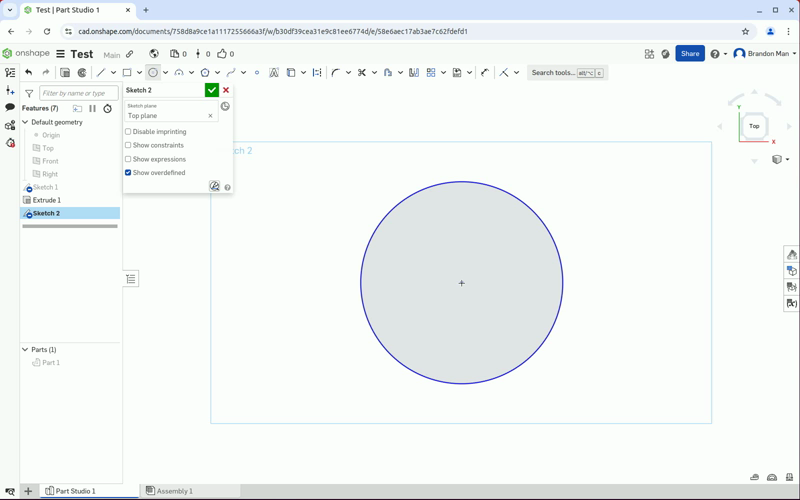
mouse_move(495, 282)
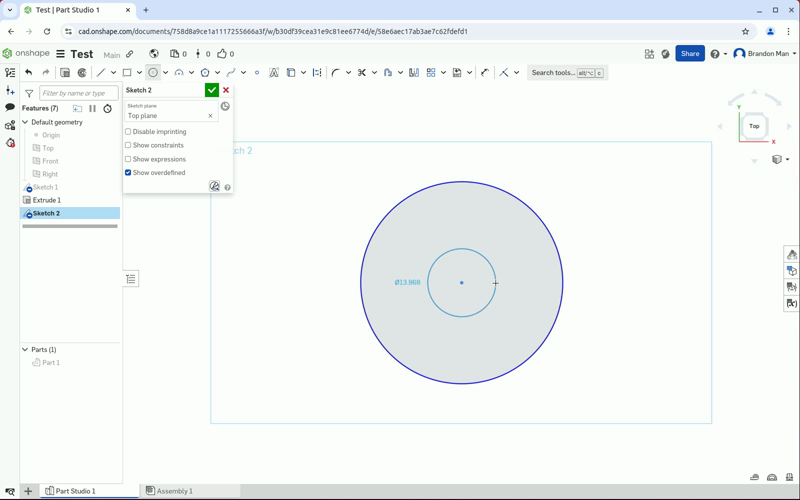
click(495, 282)
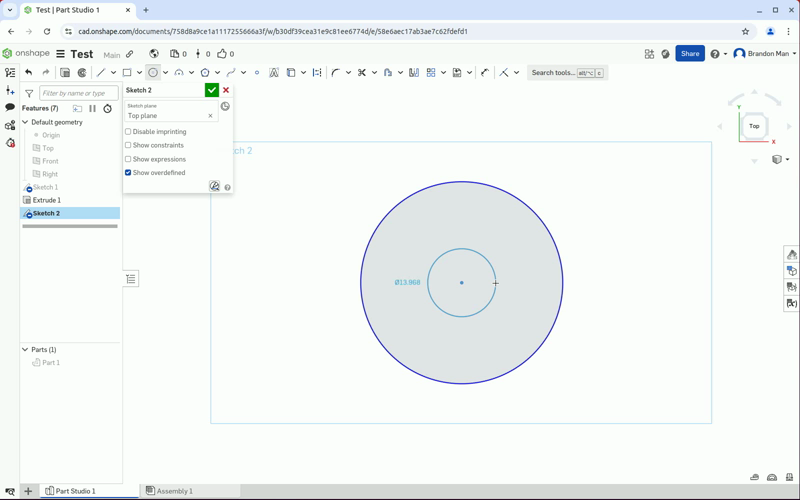
key(esc)
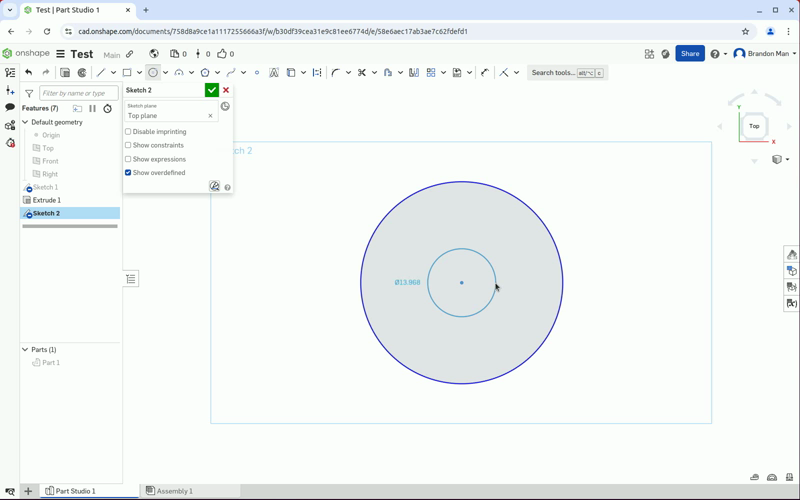
mouse_move(408, 228)
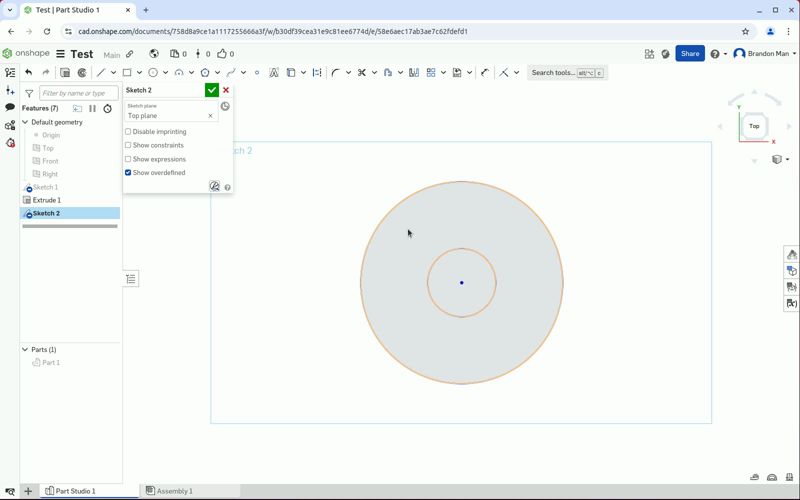
click(408, 228)
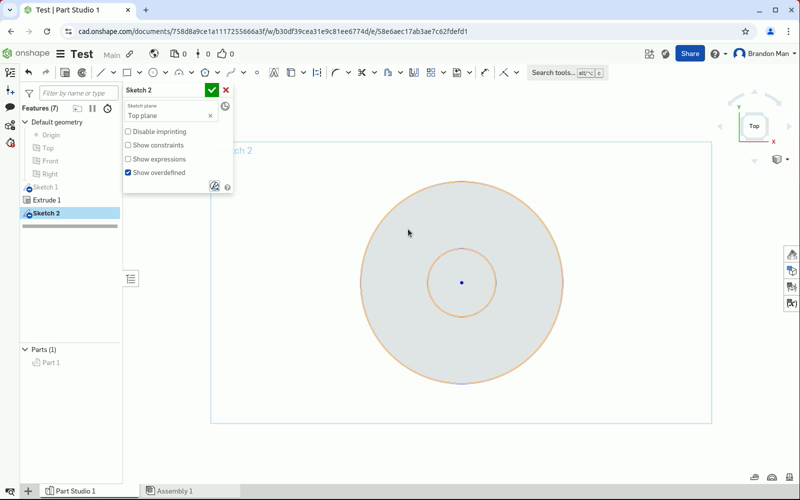
mouse_move(73, 352)
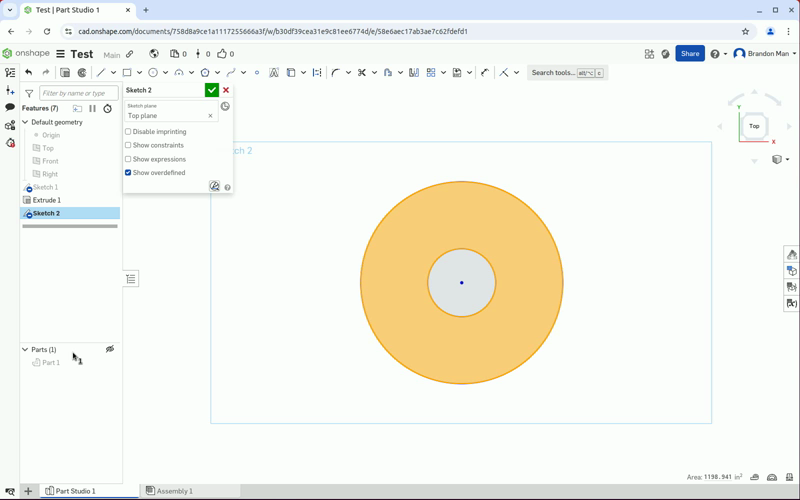
key(shift+y)
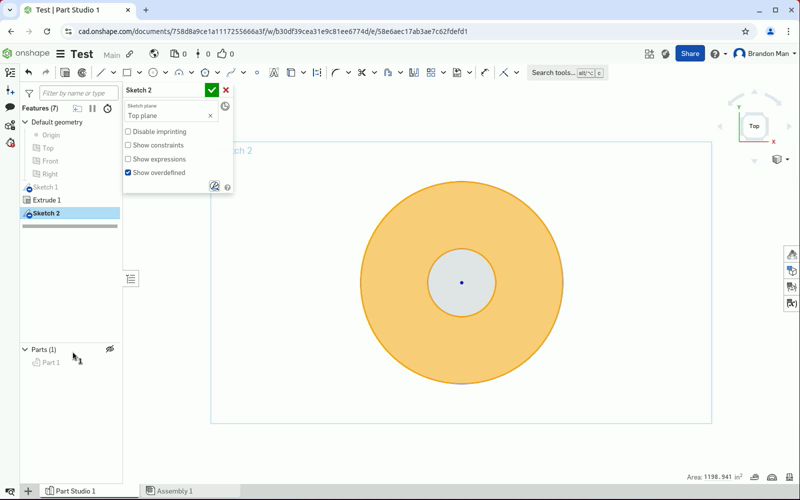
key(shift+e)
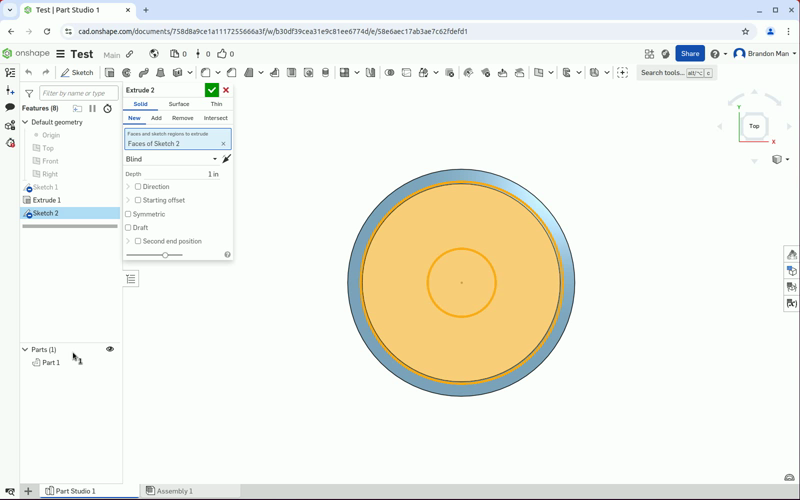
mouse_move(143, 106)
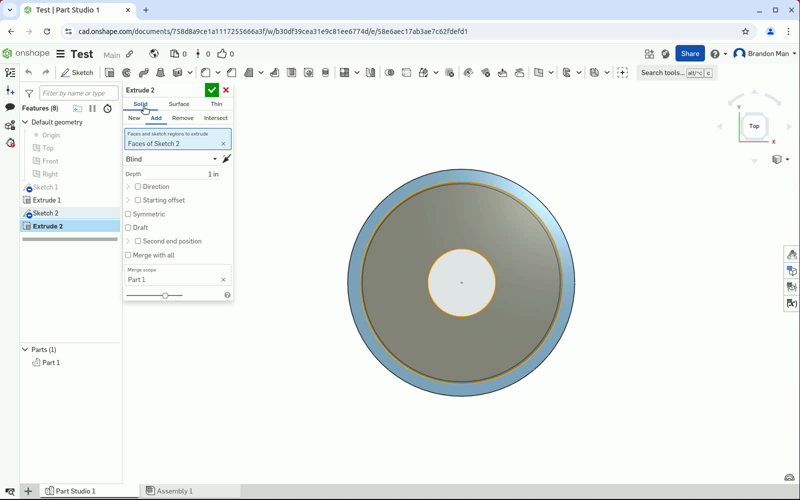
click(143, 106)
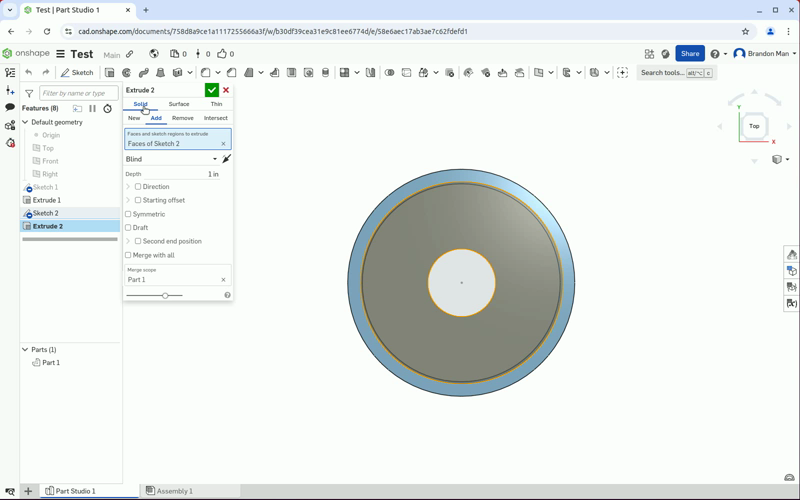
mouse_move(137, 120)
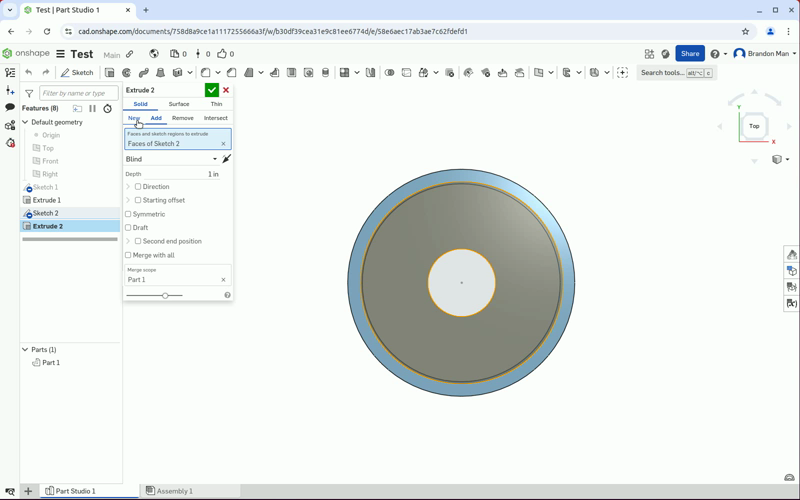
click(137, 120)
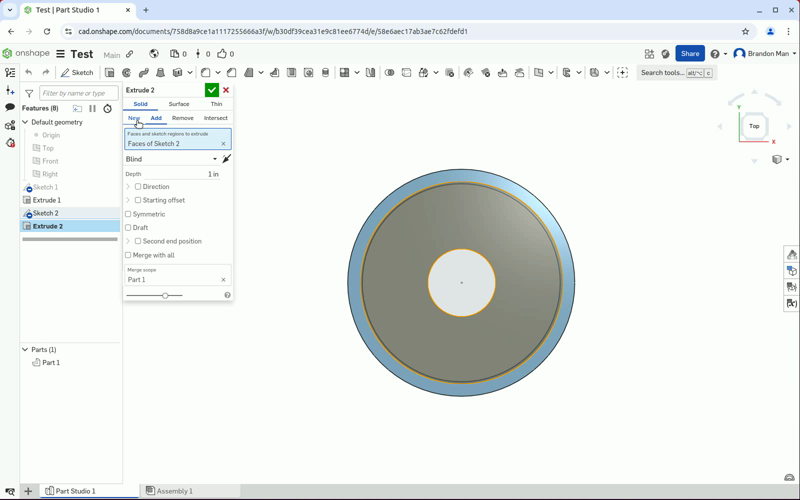
key(tab, 4)
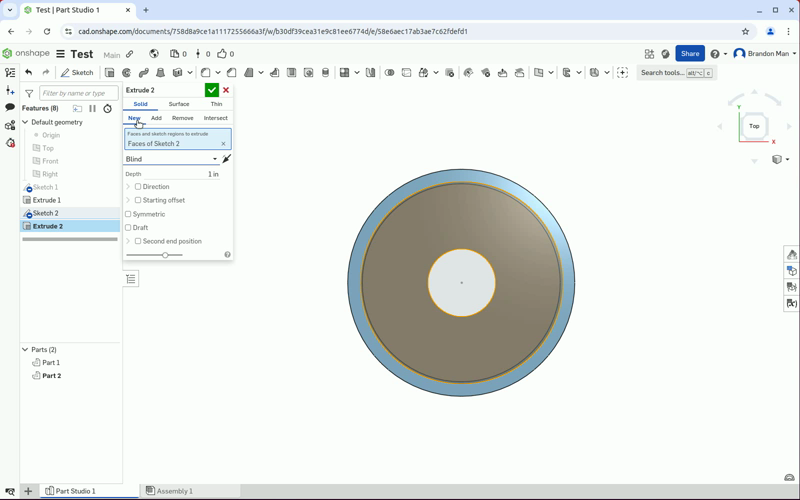
text(13.721)
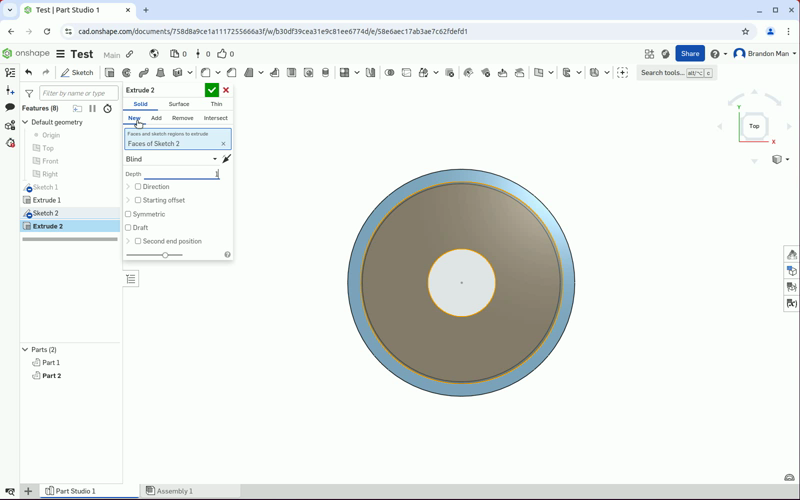
key(enter)
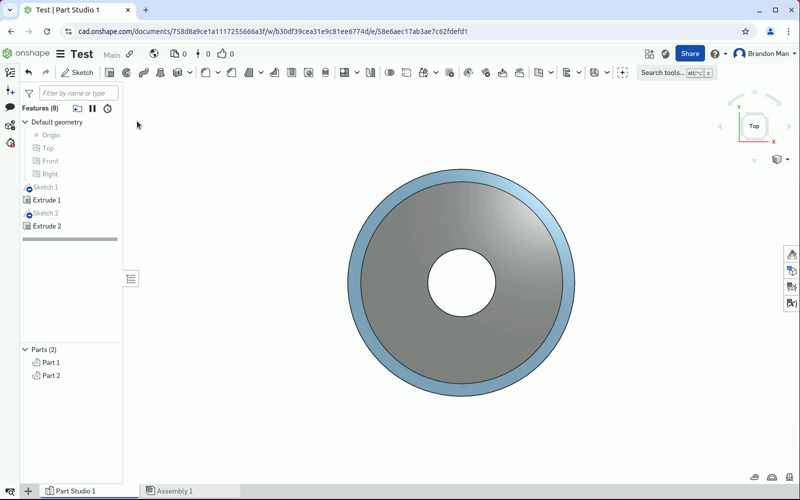
key(shift+h)
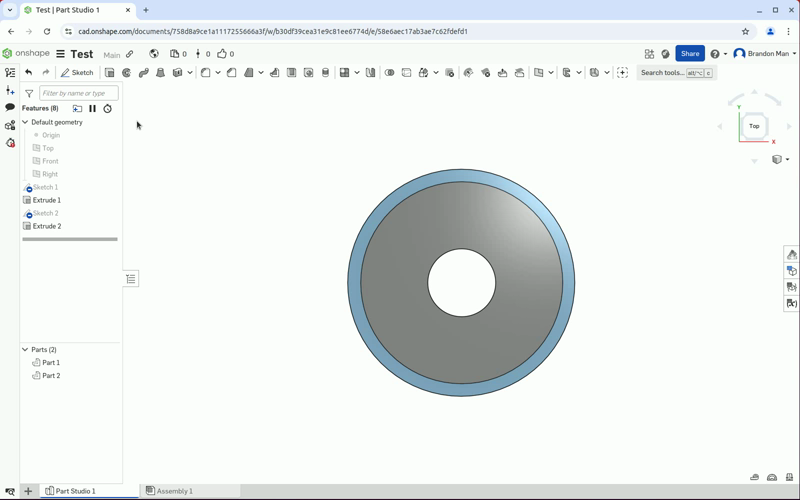
key(shift+h)
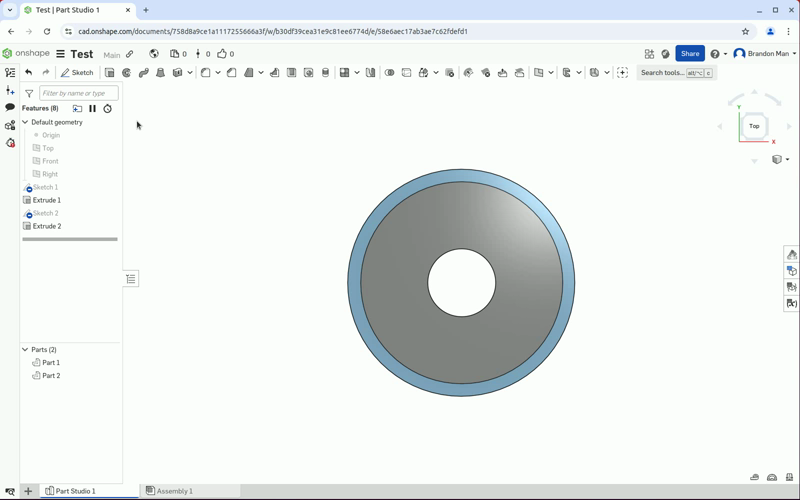
key(shift+7)
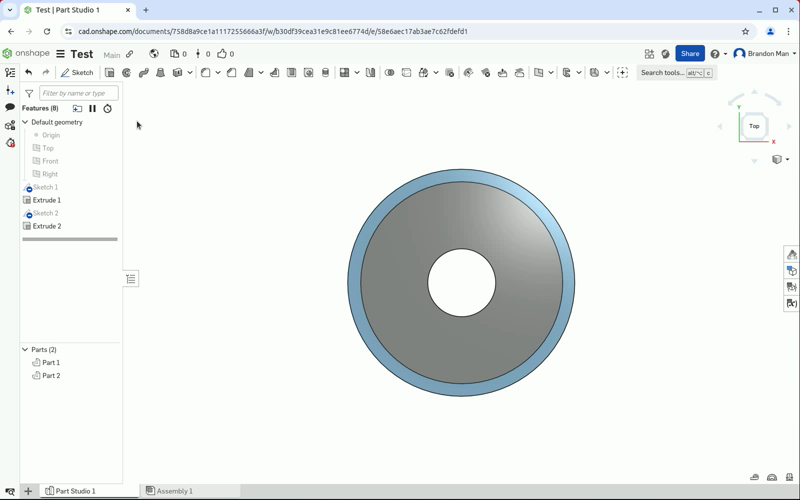
key(up, 3)
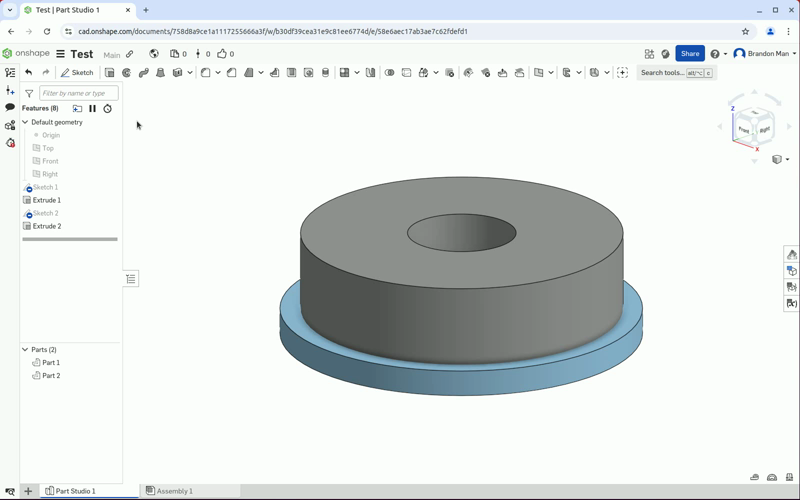
key(left, 3)
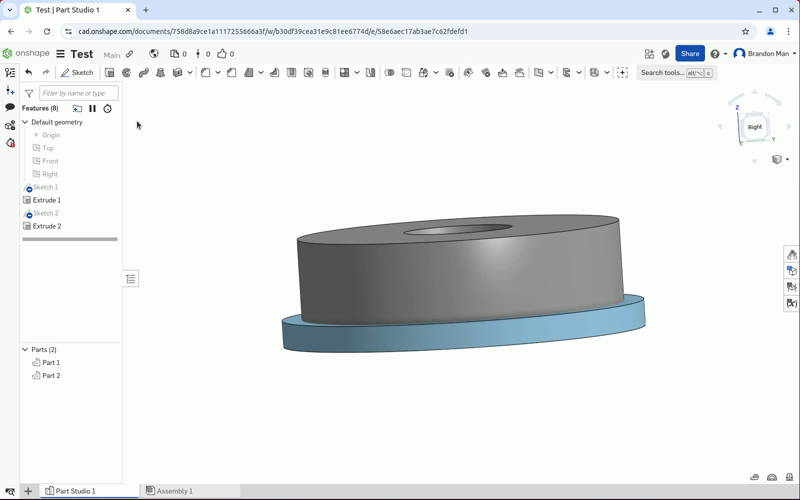
key(right, 3)
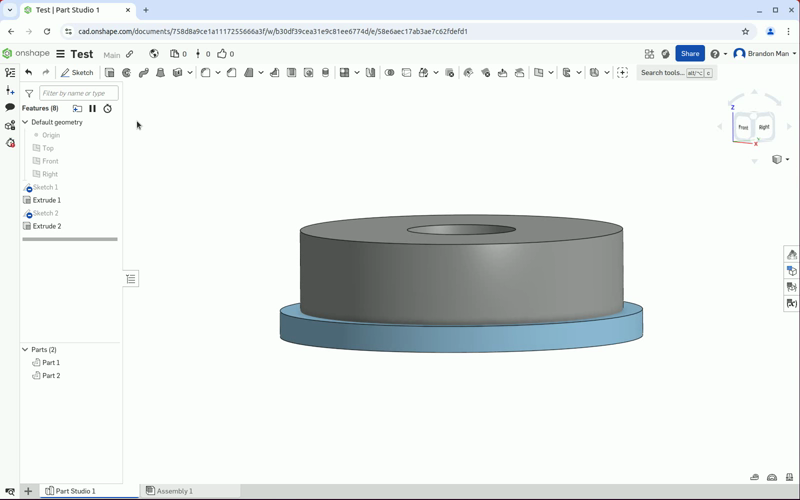
key(down, 3)
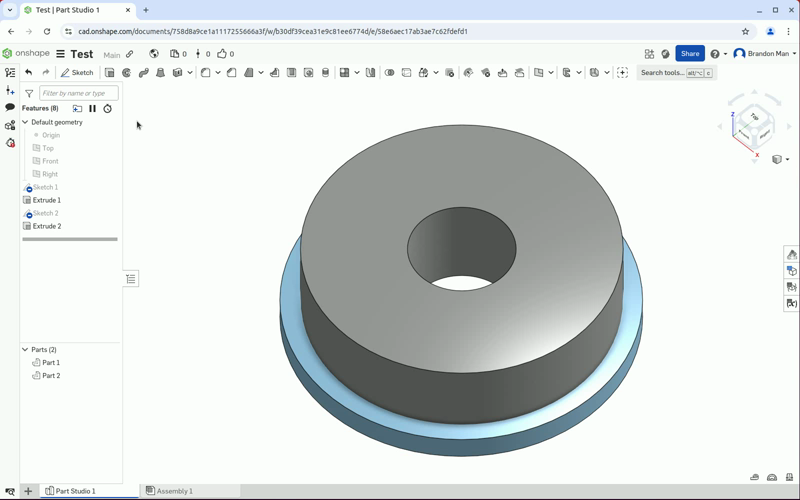
mouse_move(73, 189)
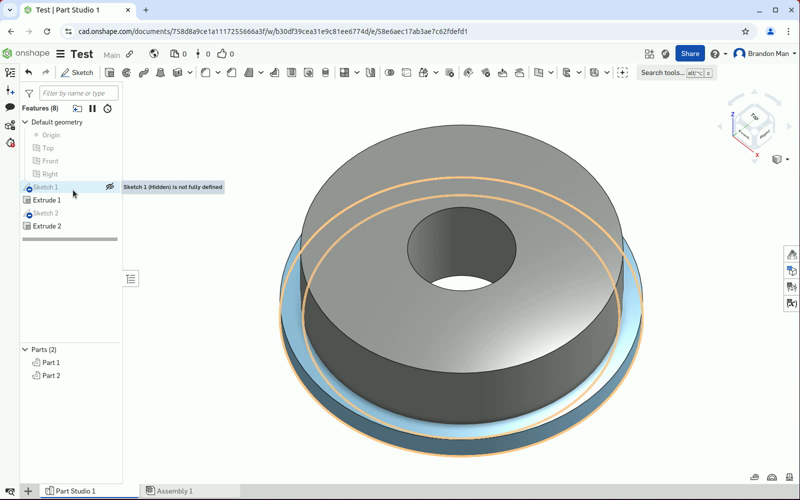
click(73, 189)